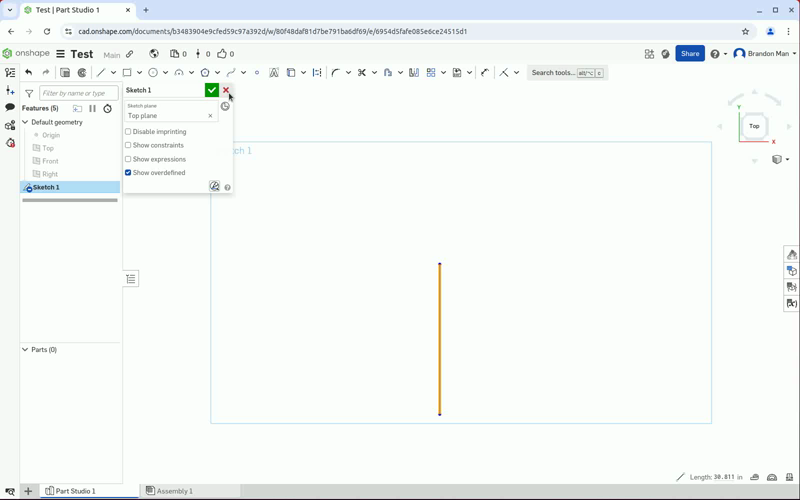
key(shift+h)
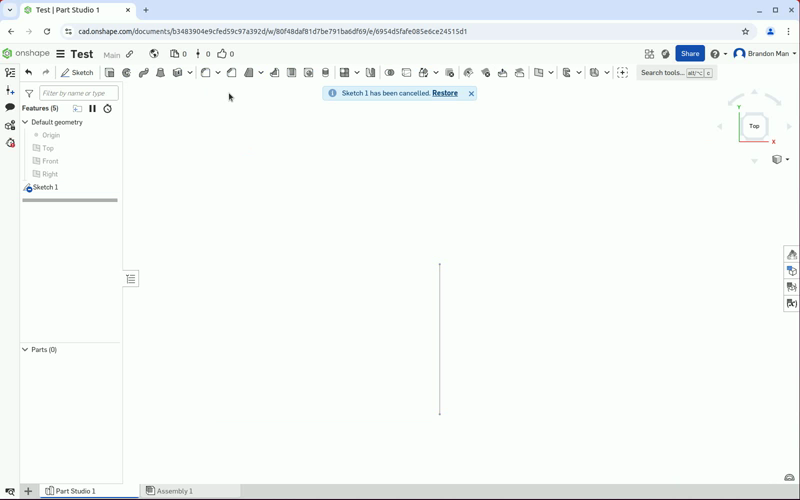
key(shift+s)
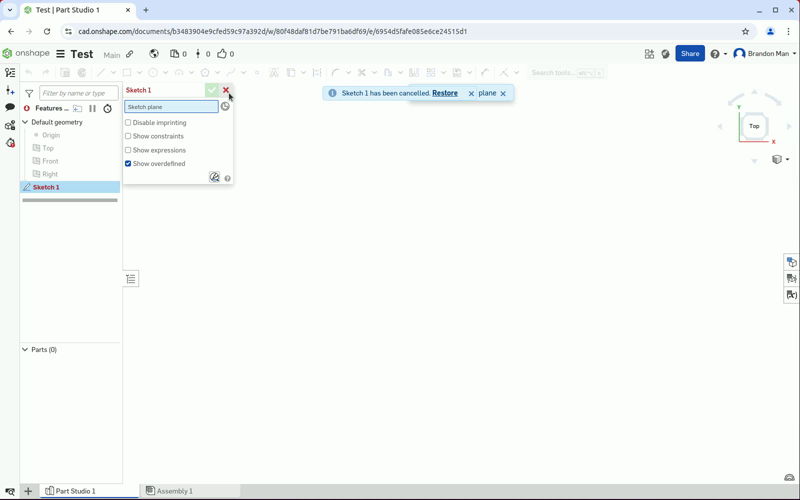
mouse_move(73, 150)
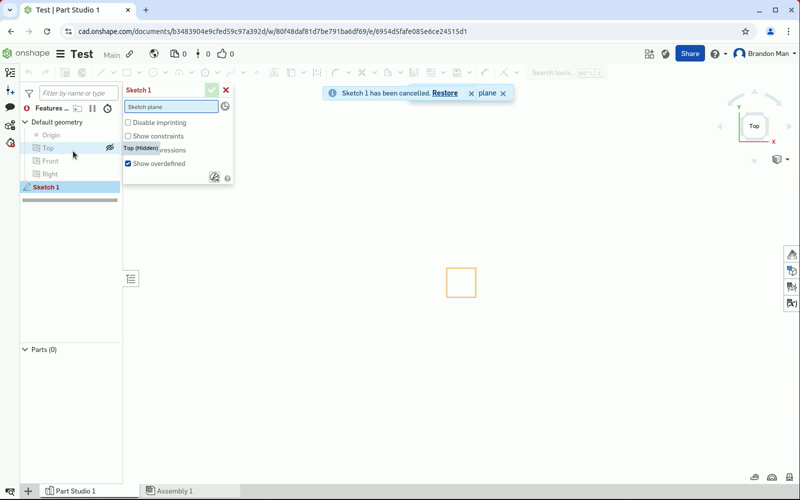
click(73, 150)
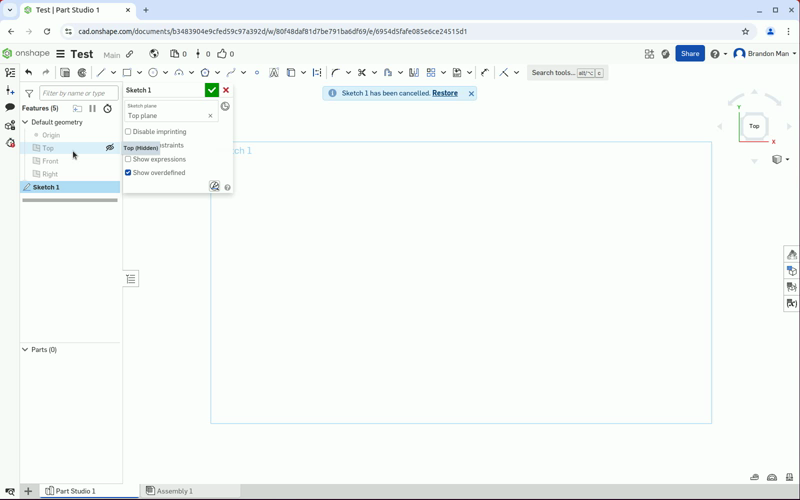
mouse_move(73, 352)
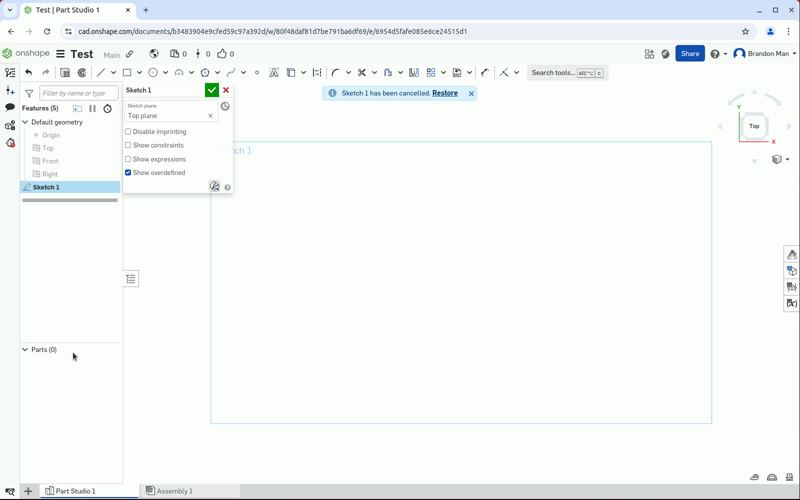
key(y)
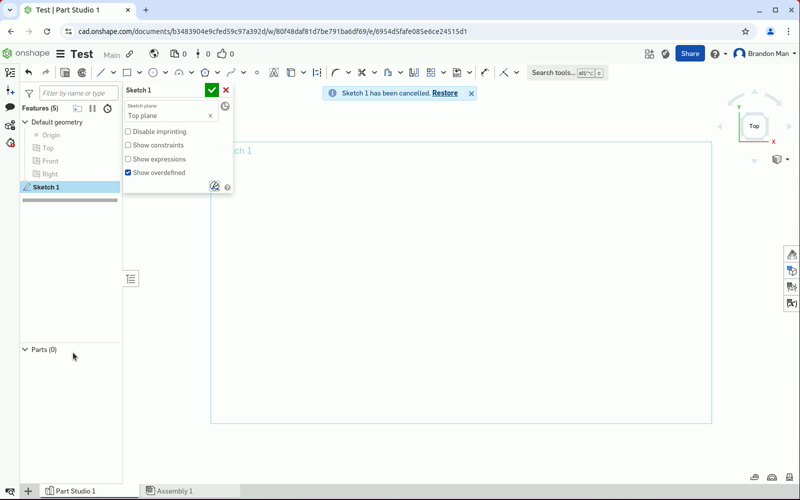
key(c)
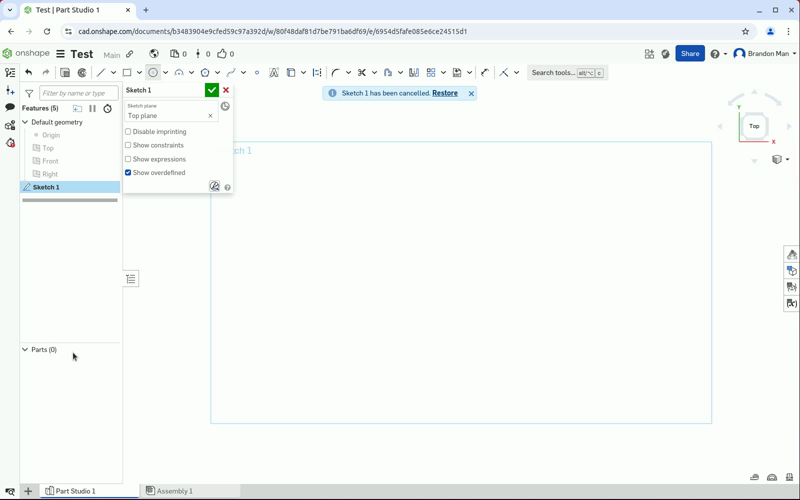
key_down(shift)
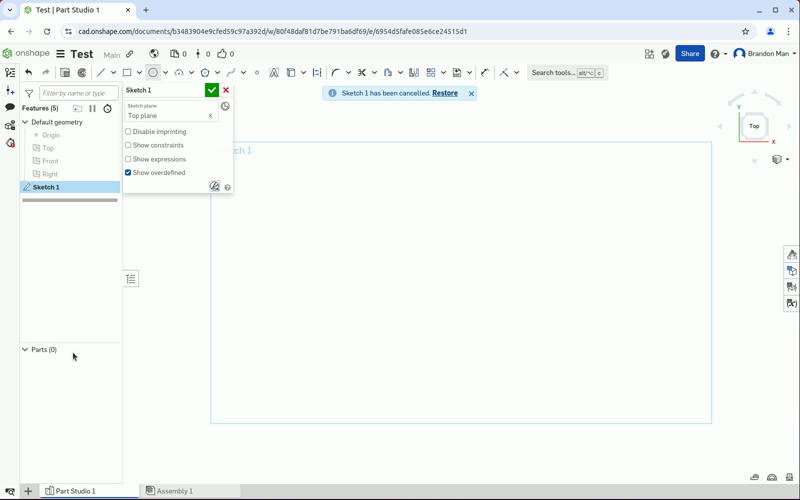
mouse_move(460, 282)
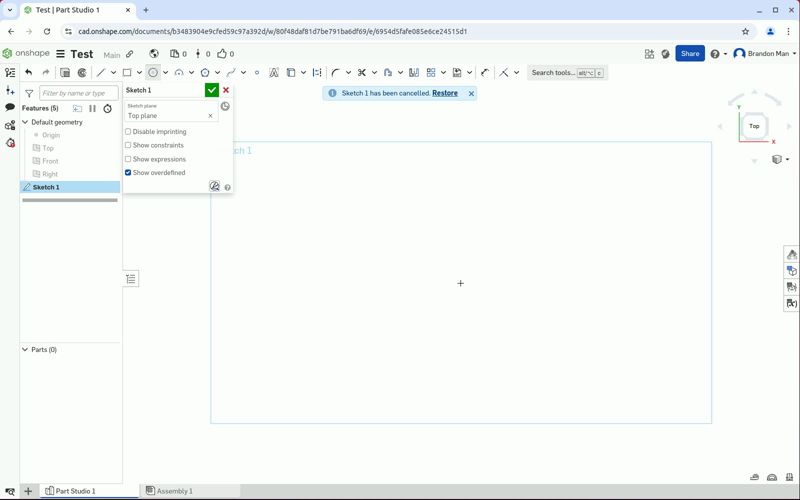
click(460, 282)
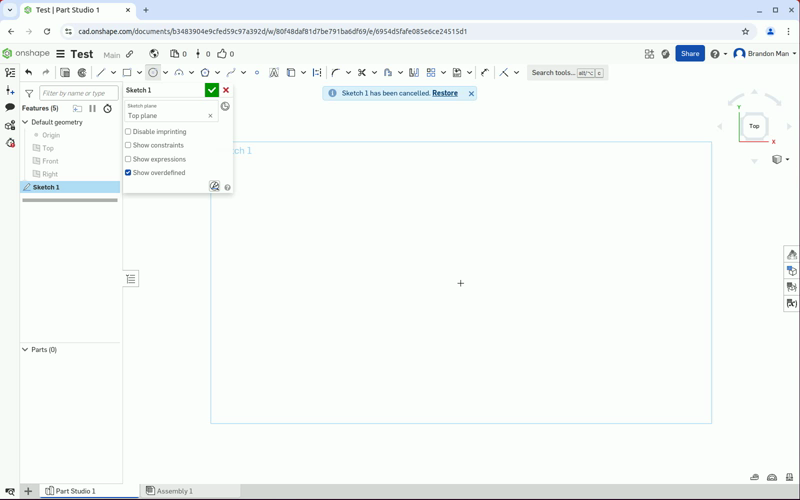
key_up(shift)
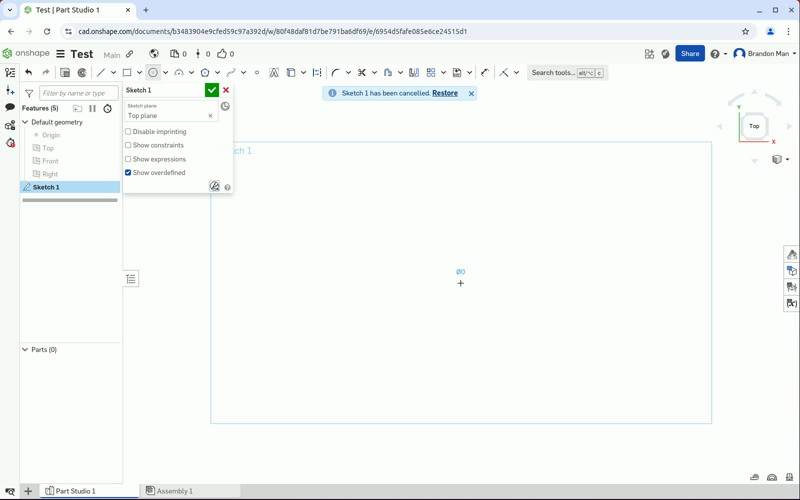
mouse_move(533, 282)
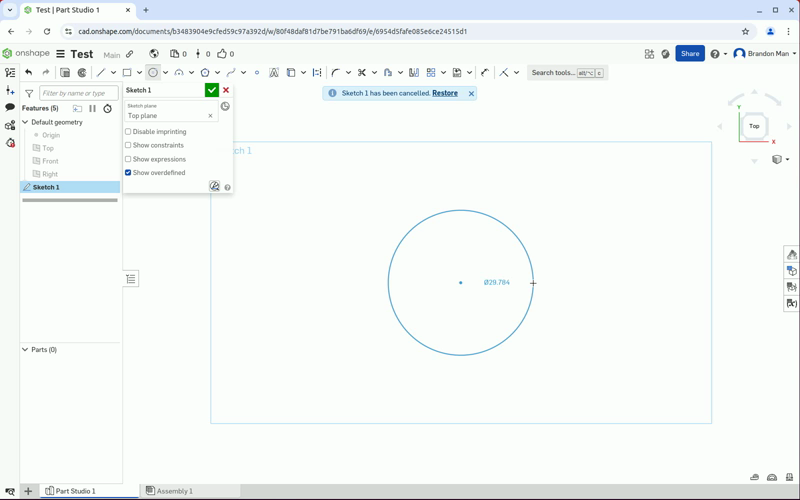
click(533, 282)
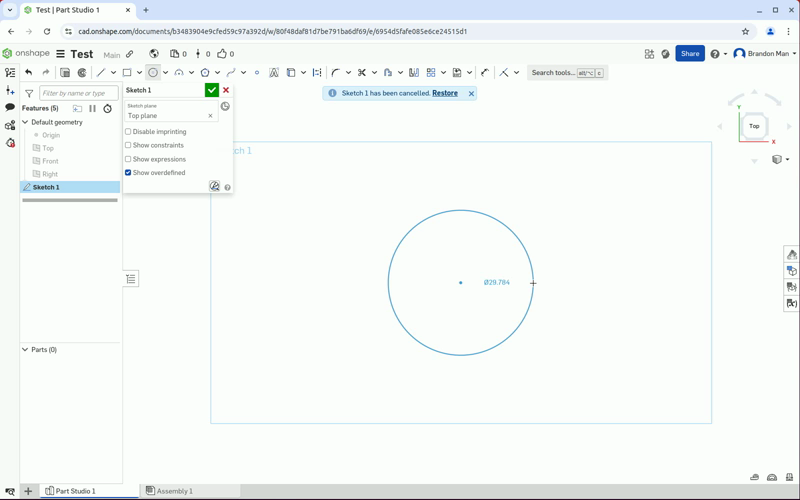
key(esc)
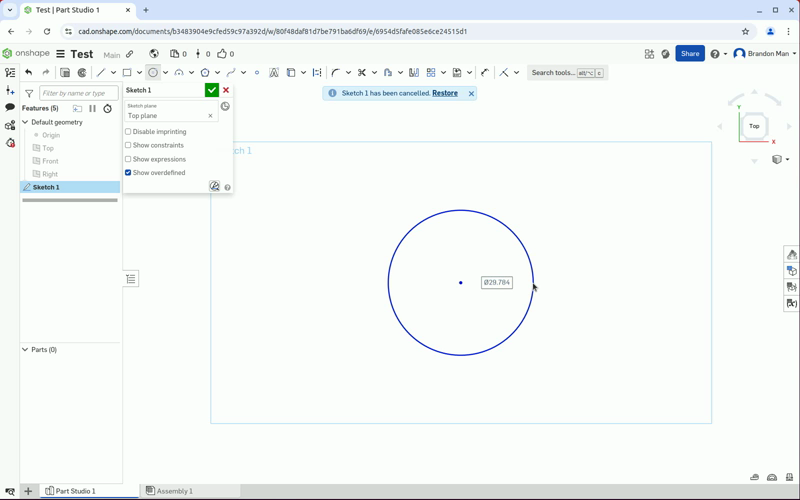
mouse_move(474, 243)
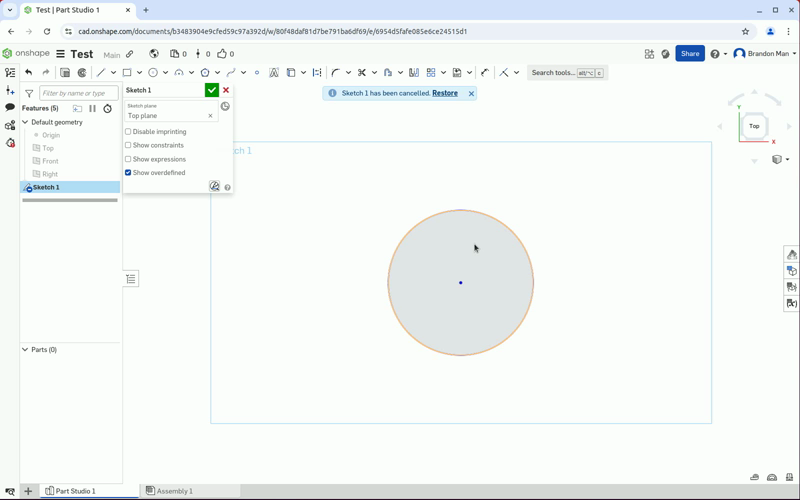
click(474, 243)
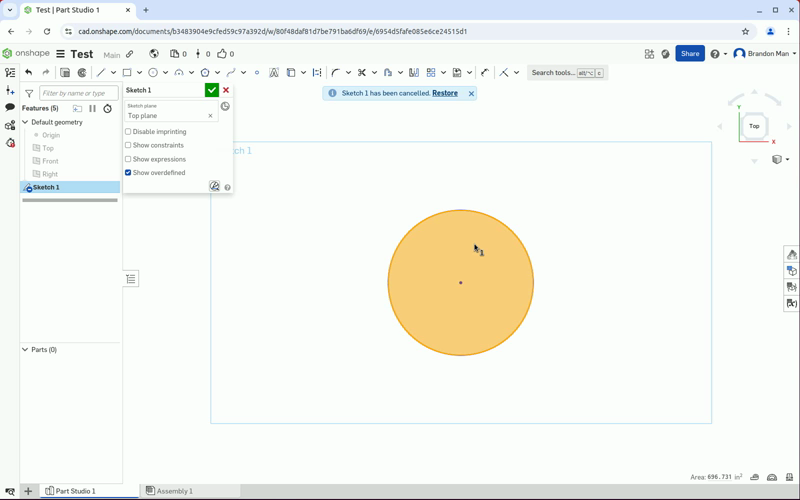
mouse_move(73, 352)
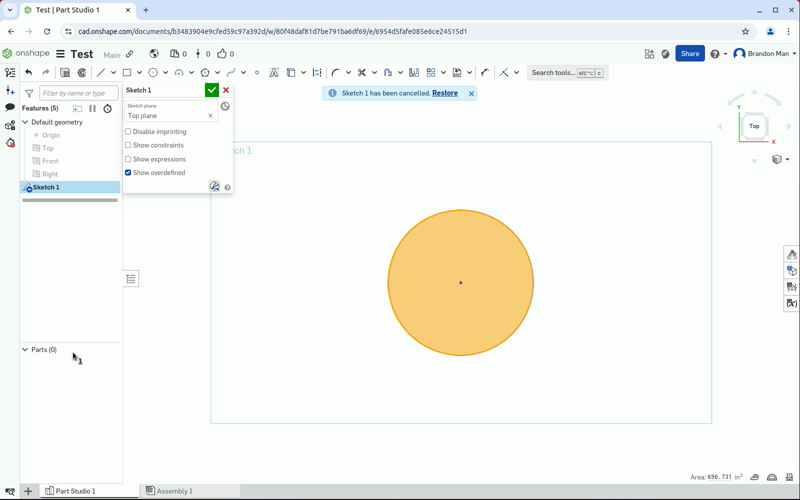
key(shift+y)
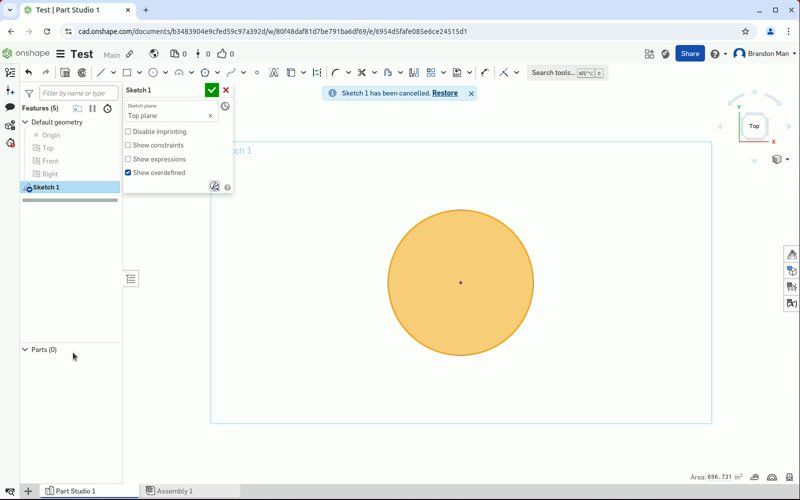
key(shift+e)
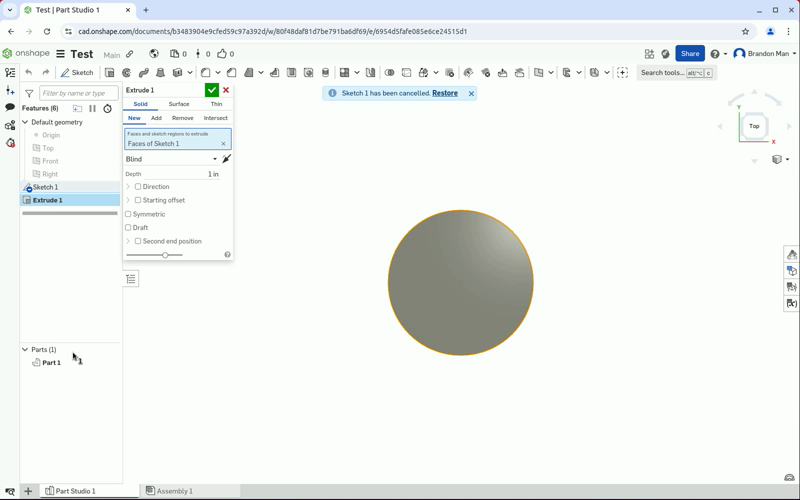
mouse_move(143, 106)
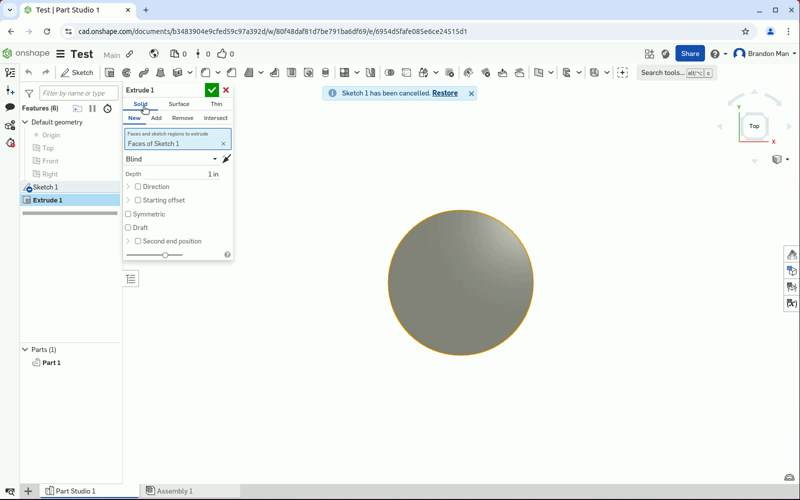
click(143, 106)
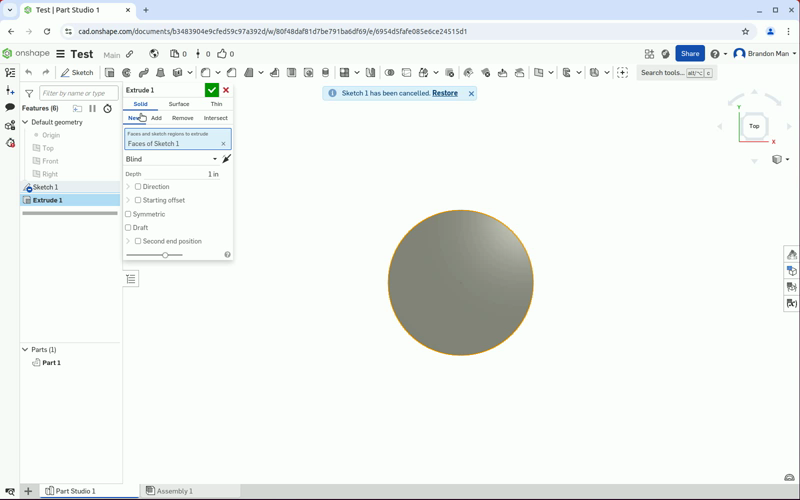
mouse_move(137, 120)
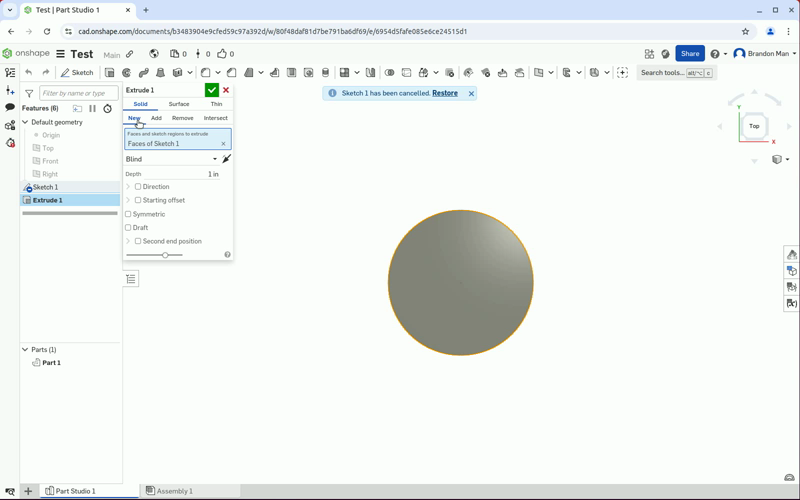
click(137, 120)
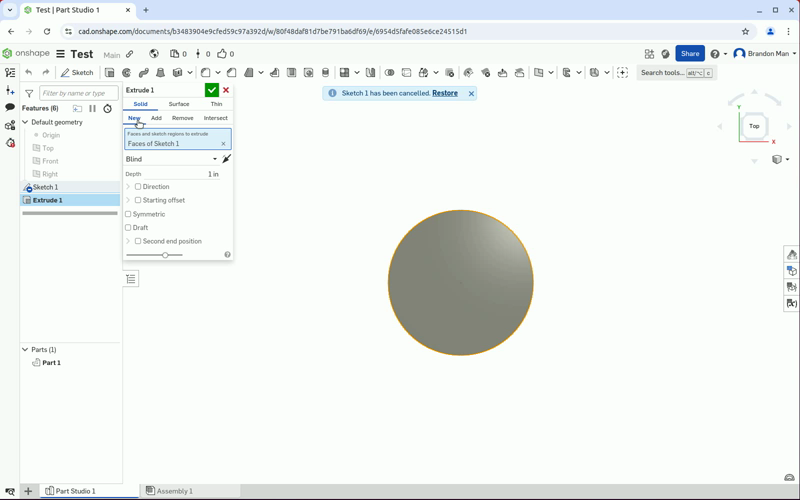
key(tab, 4)
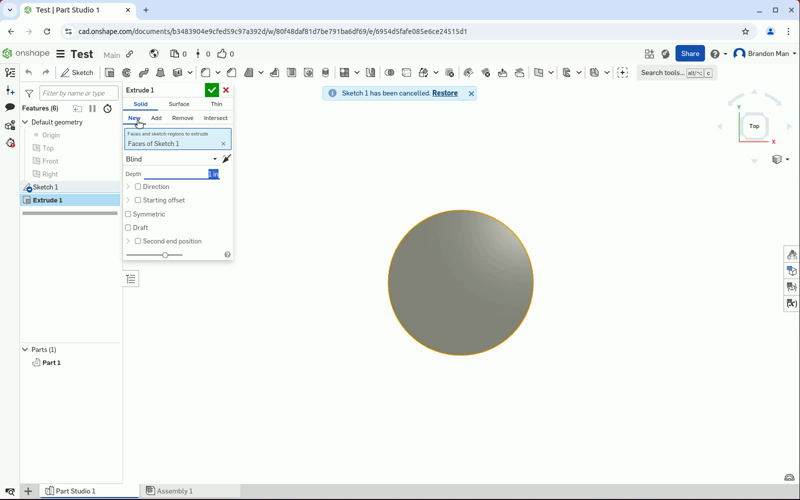
text(8.184)
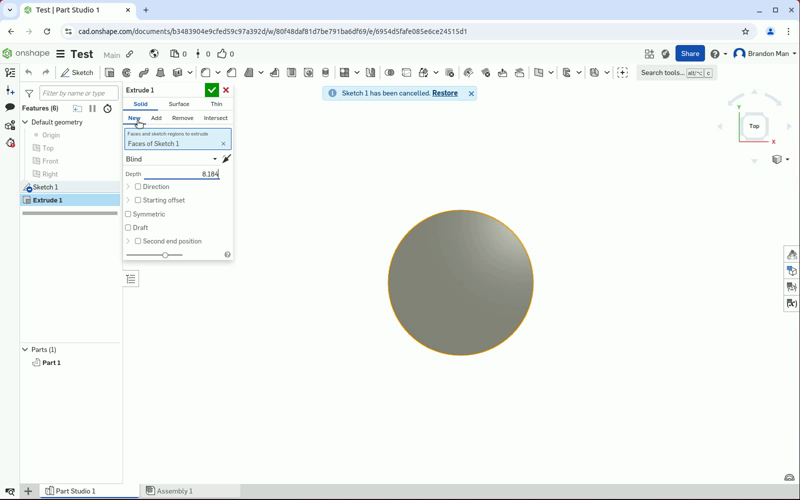
key(enter)
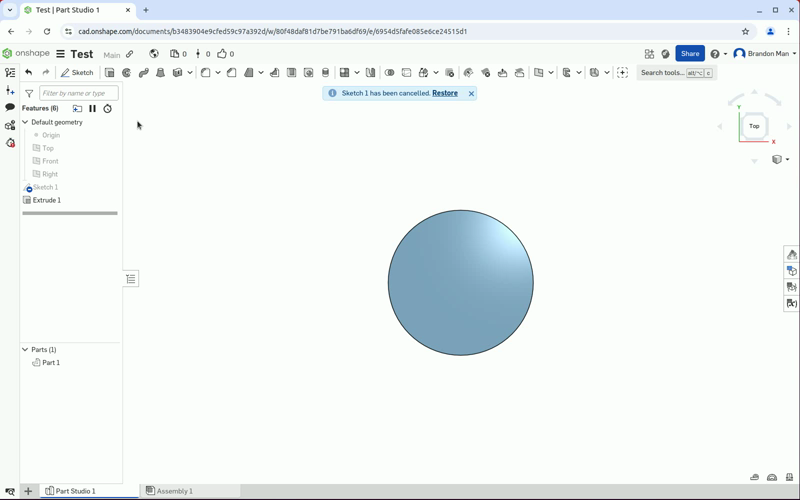
key(shift+h)
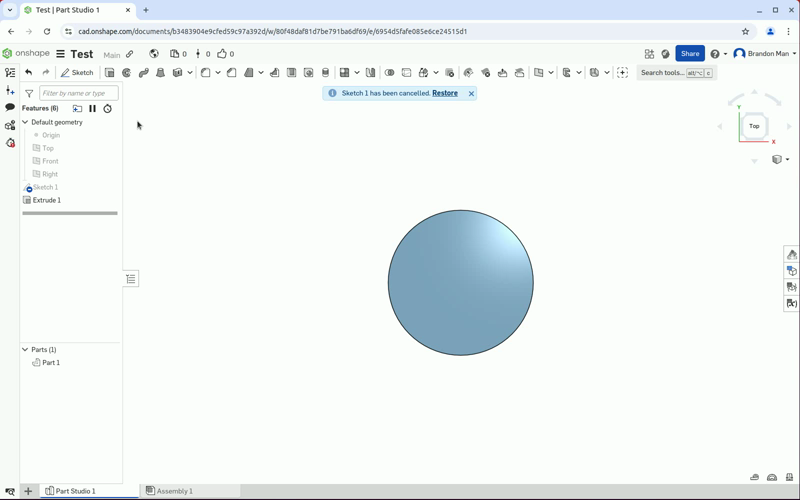
key(shift+h)
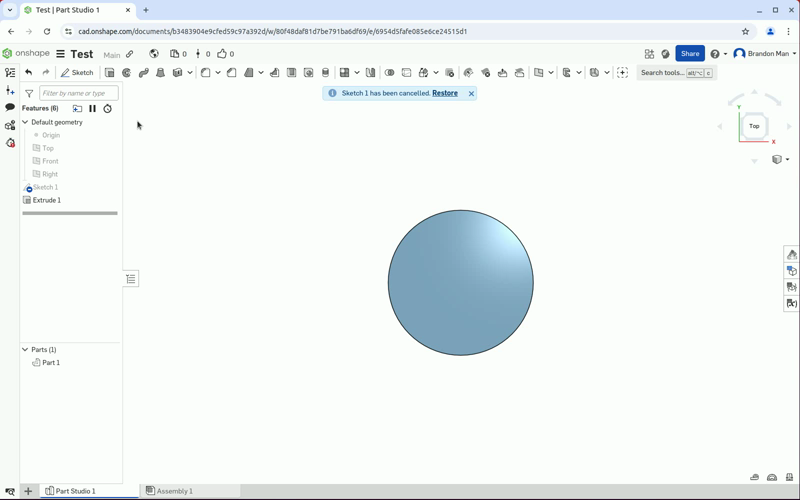
mouse_move(73, 189)
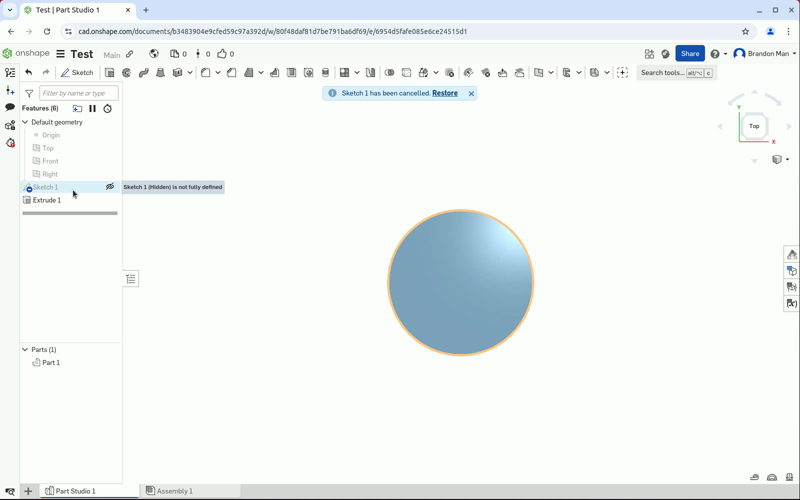
click(73, 189)
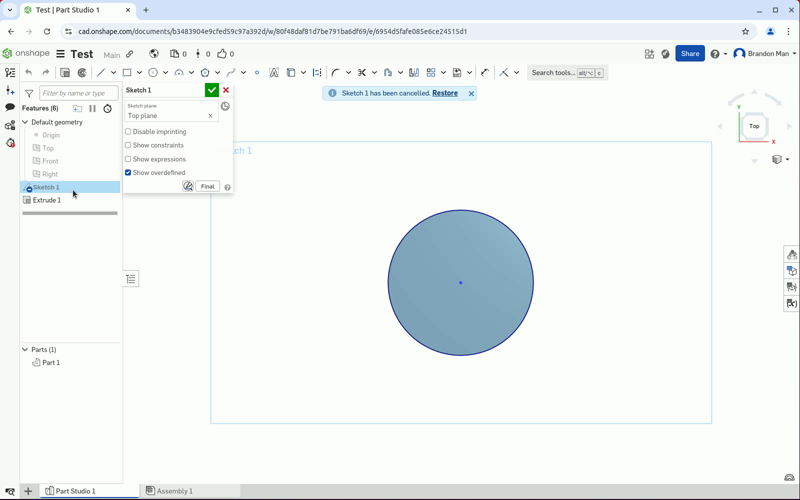
mouse_move(229, 92)
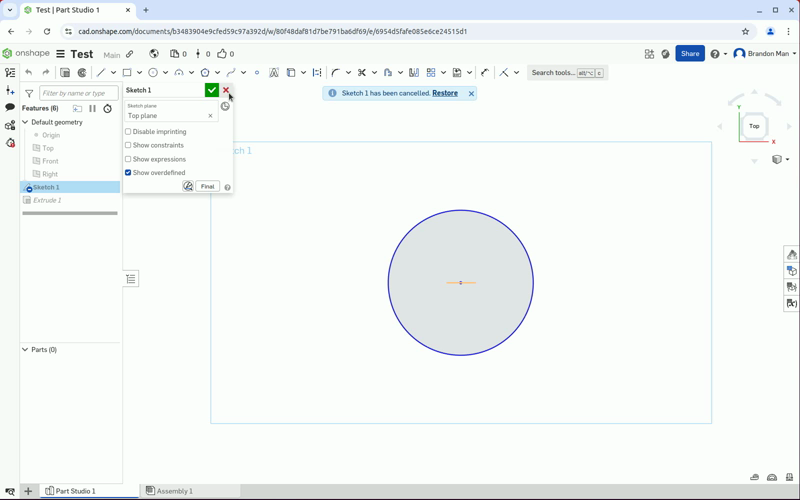
click(229, 92)
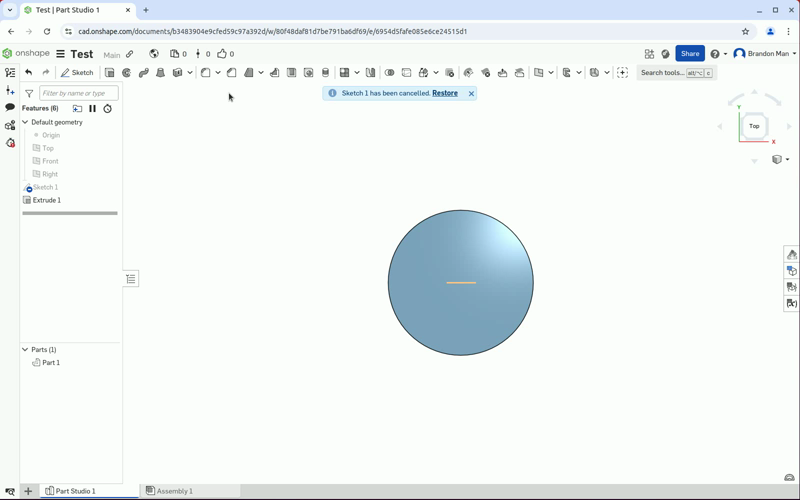
mouse_move(541, 75)
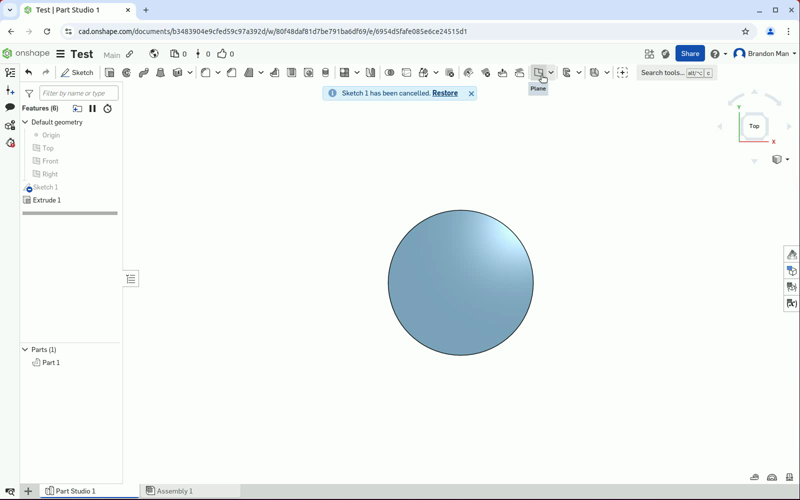
click(541, 75)
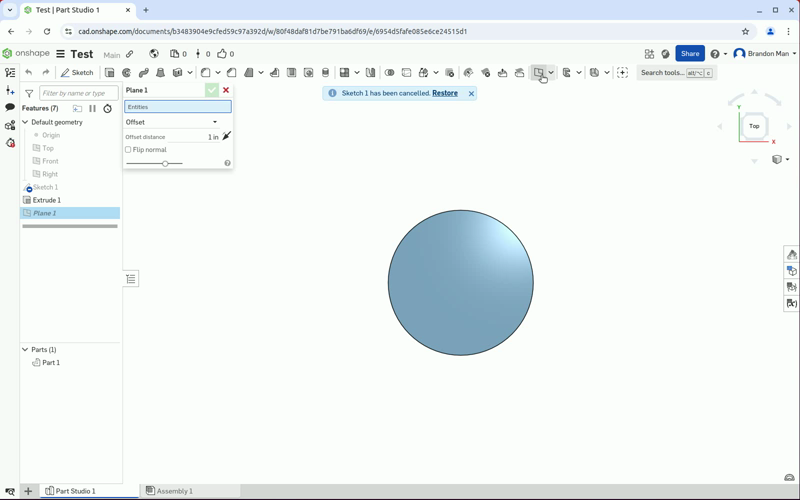
mouse_move(73, 150)
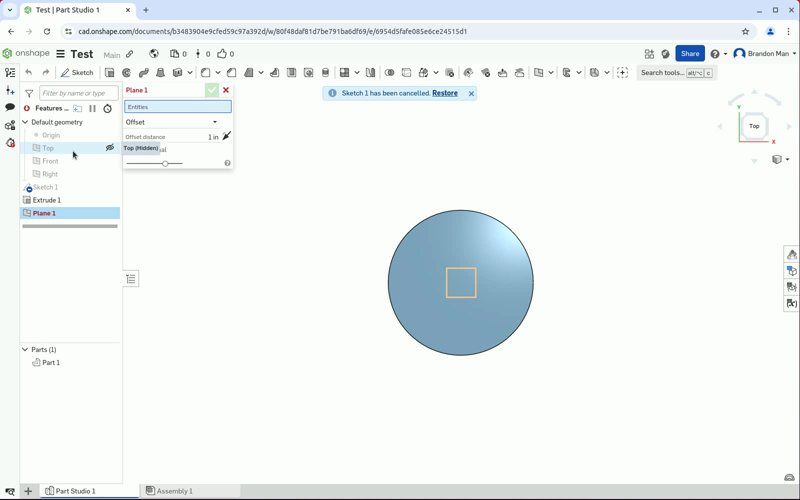
click(73, 150)
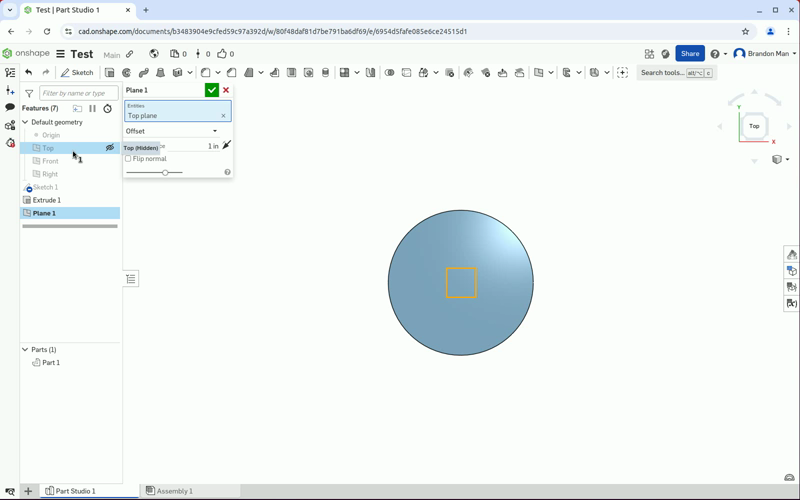
key(tab, 2)
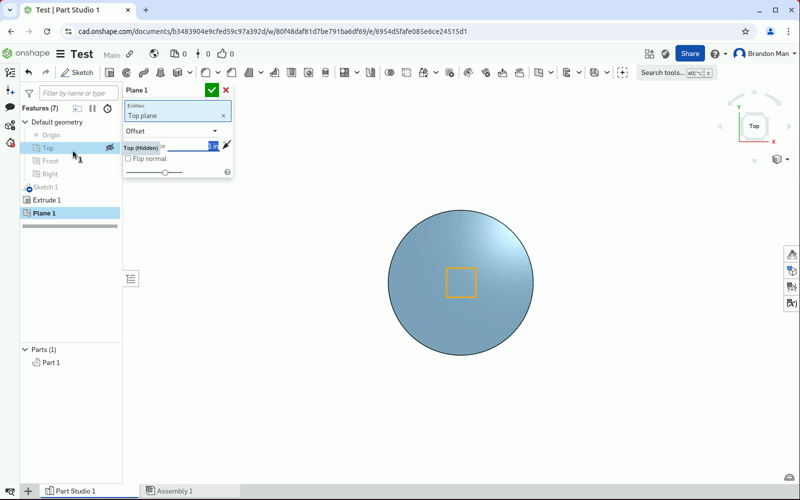
text(8.196)
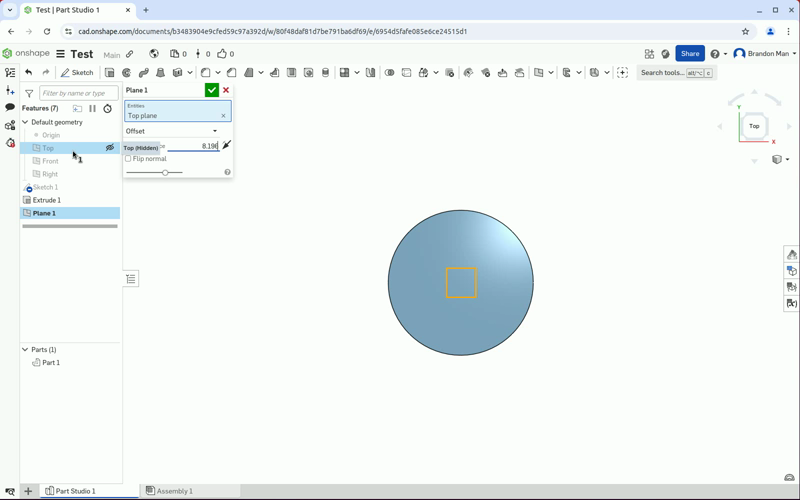
key(enter, 2)
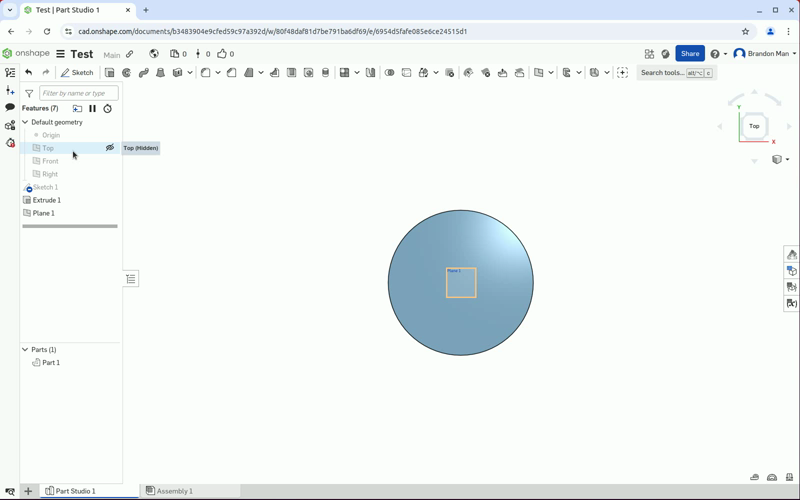
key(shift+s)
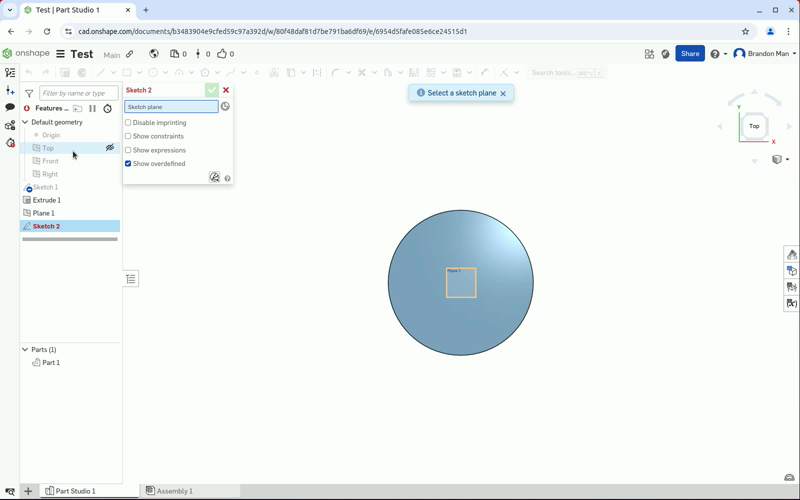
mouse_move(73, 215)
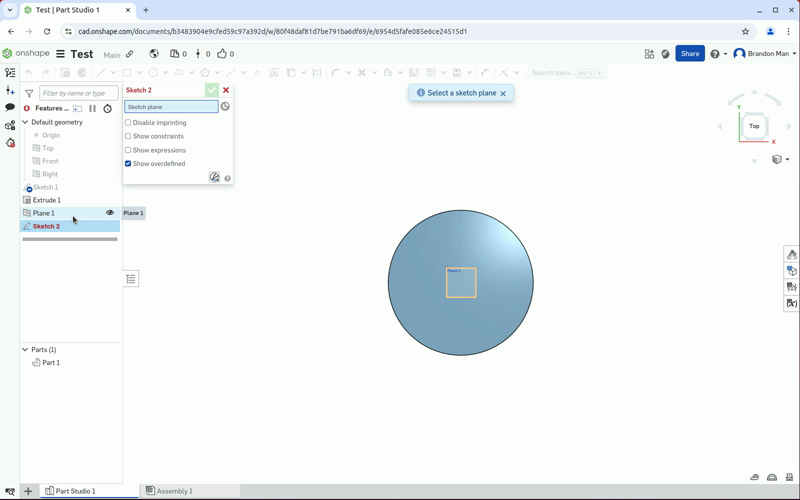
click(73, 215)
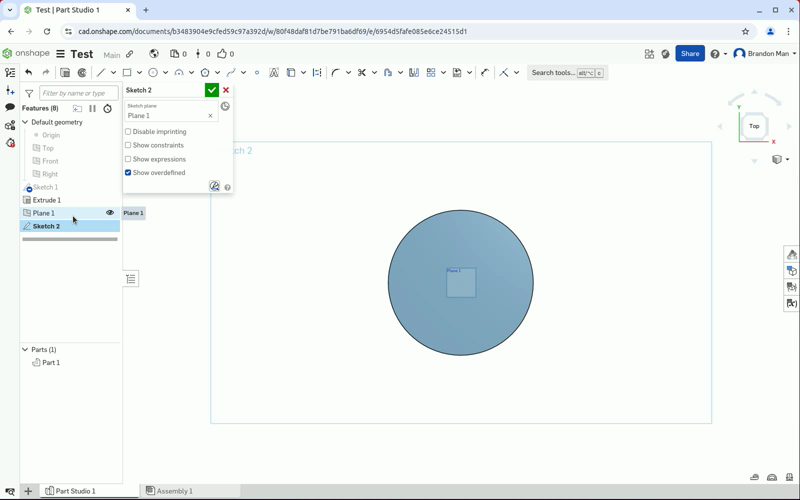
mouse_move(73, 352)
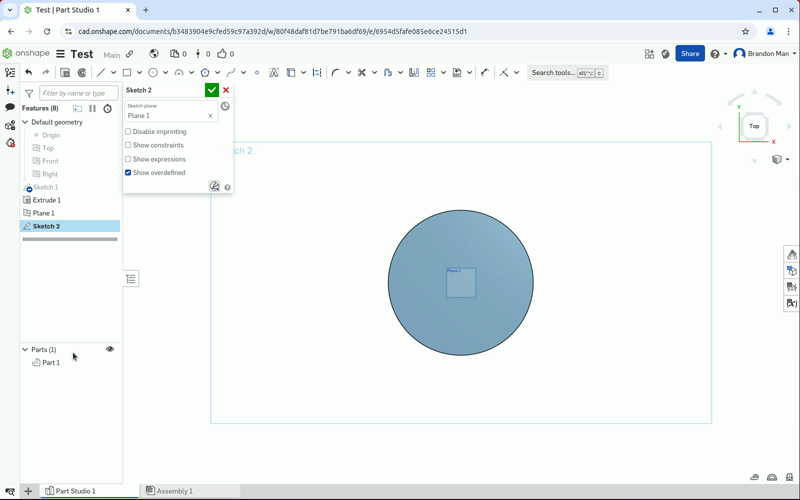
key(y)
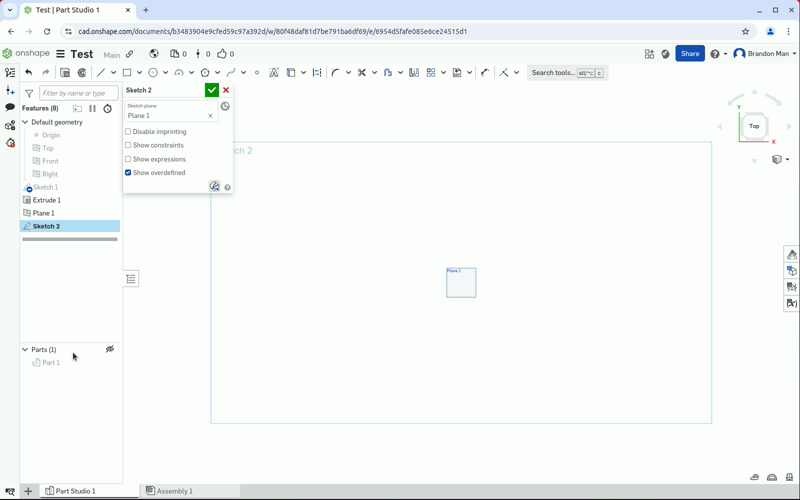
key(c)
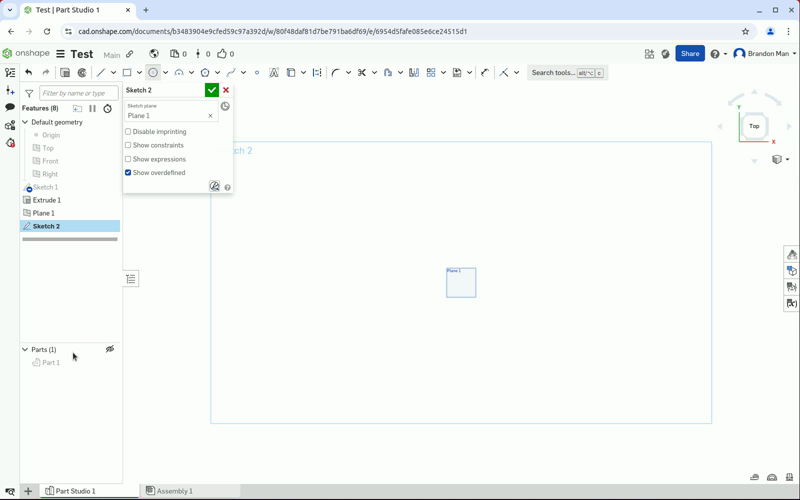
key_down(shift)
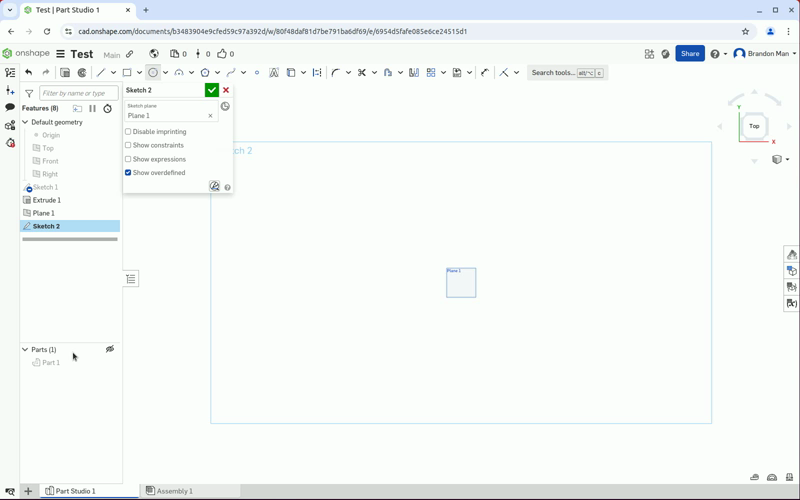
mouse_move(460, 282)
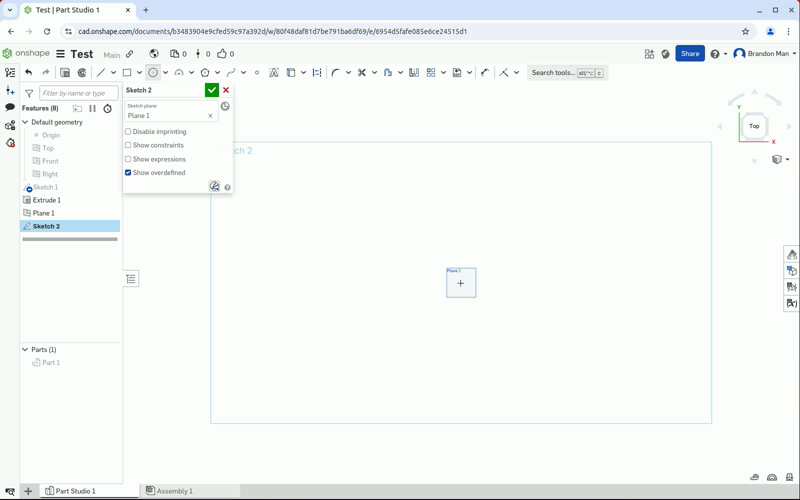
click(460, 282)
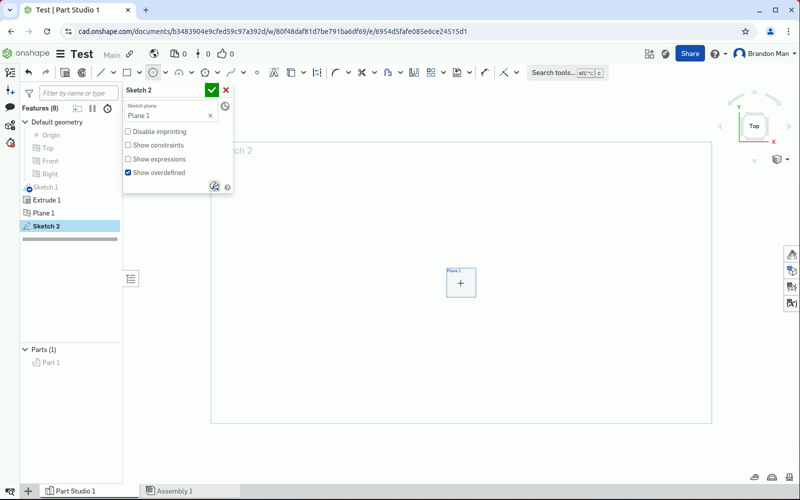
key_up(shift)
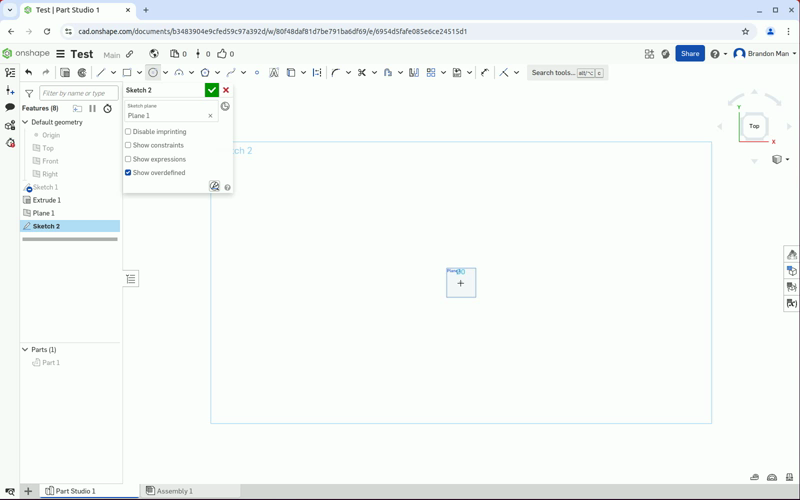
mouse_move(511, 282)
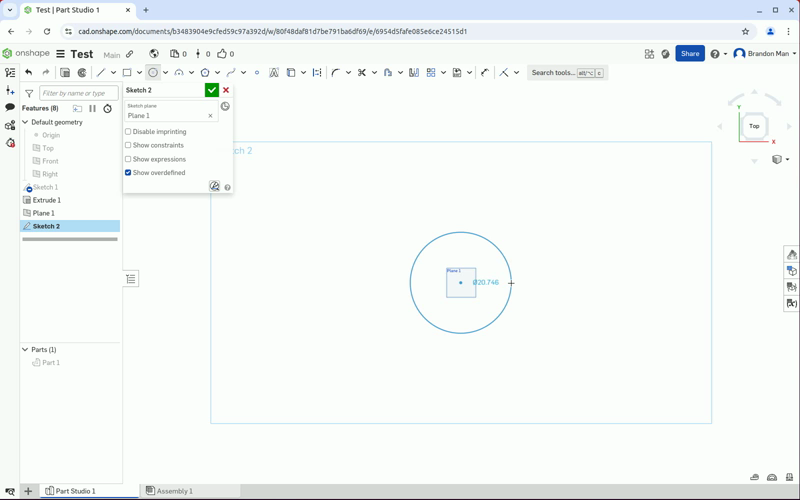
click(511, 282)
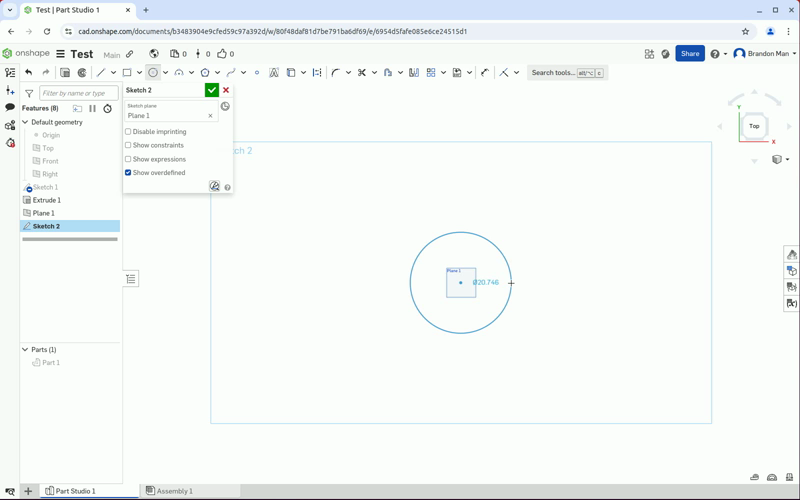
key(esc)
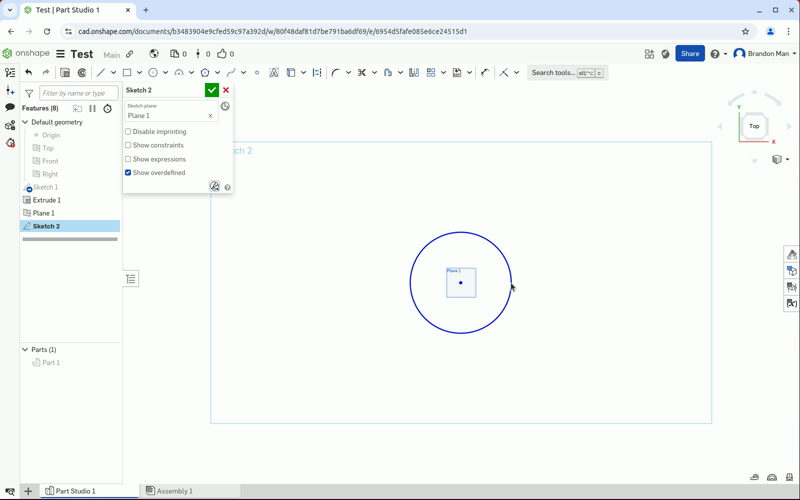
mouse_move(430, 286)
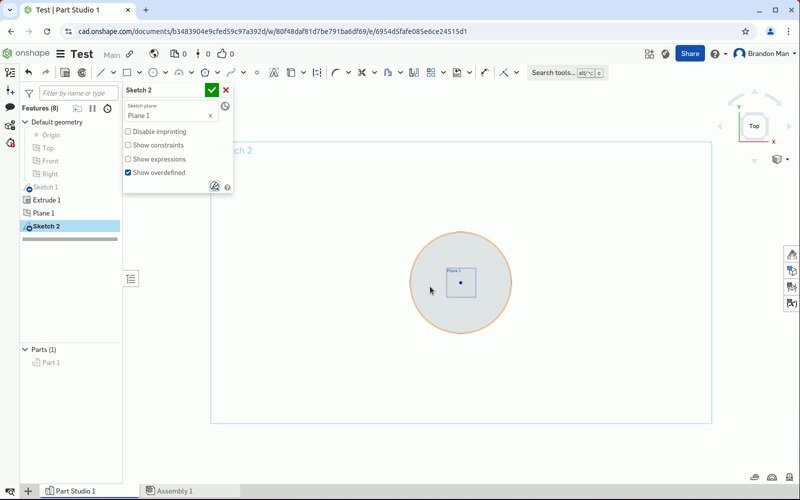
click(430, 286)
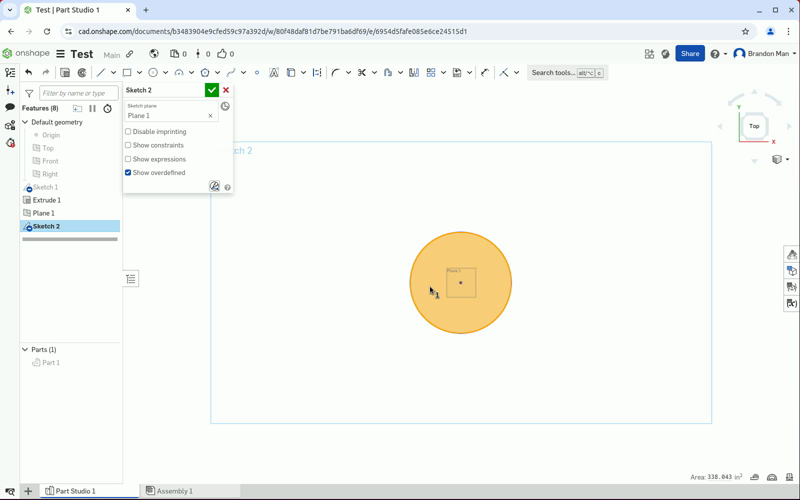
mouse_move(73, 352)
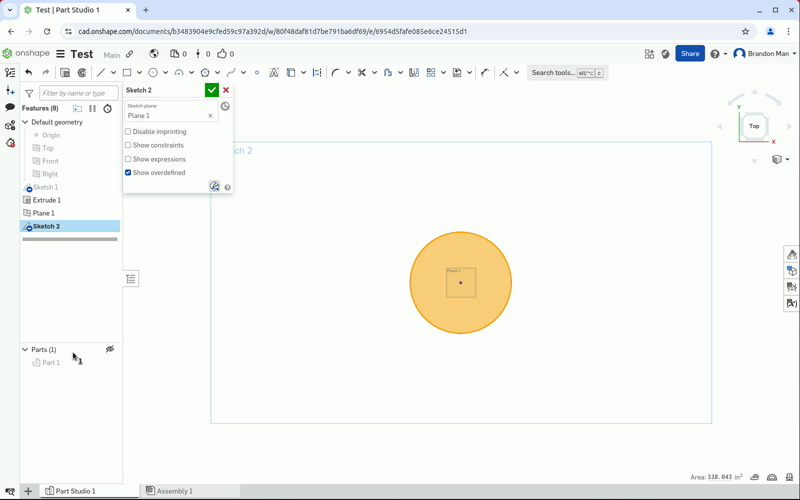
key(shift+y)
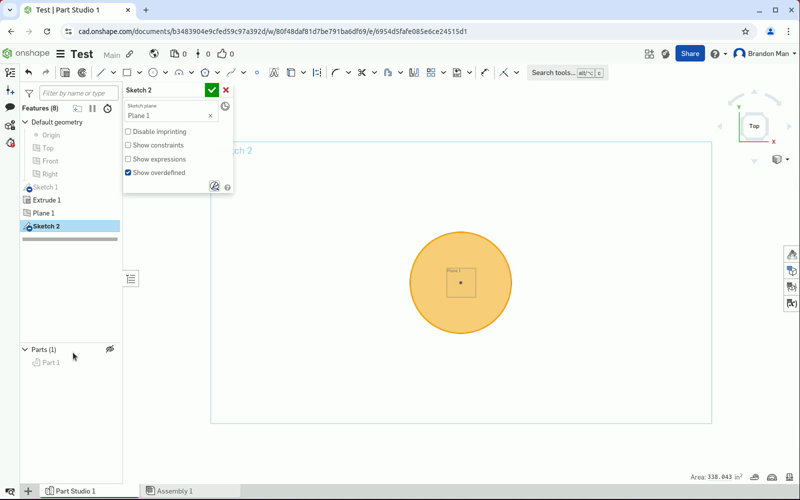
key(shift+e)
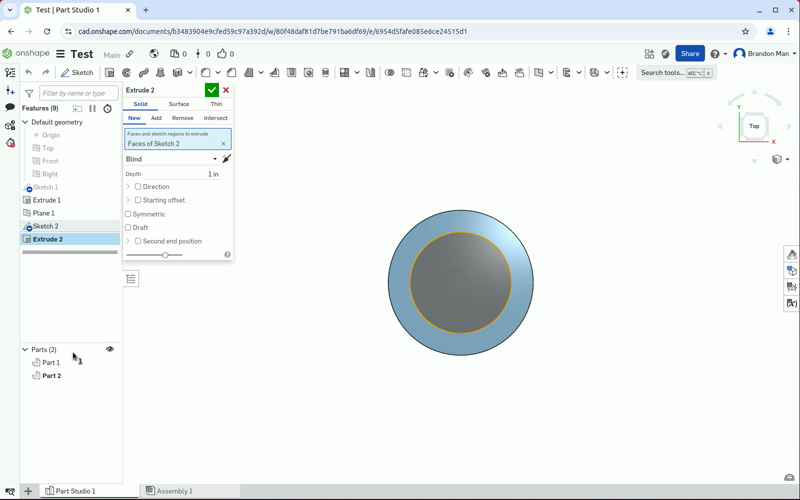
mouse_move(143, 106)
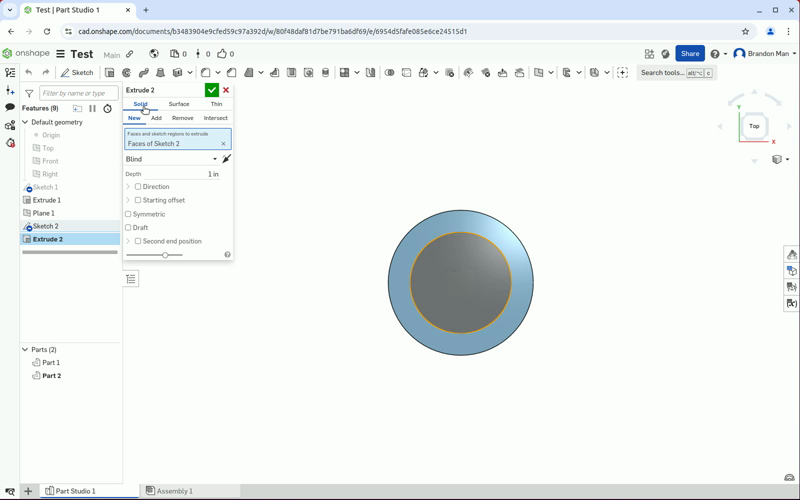
click(143, 106)
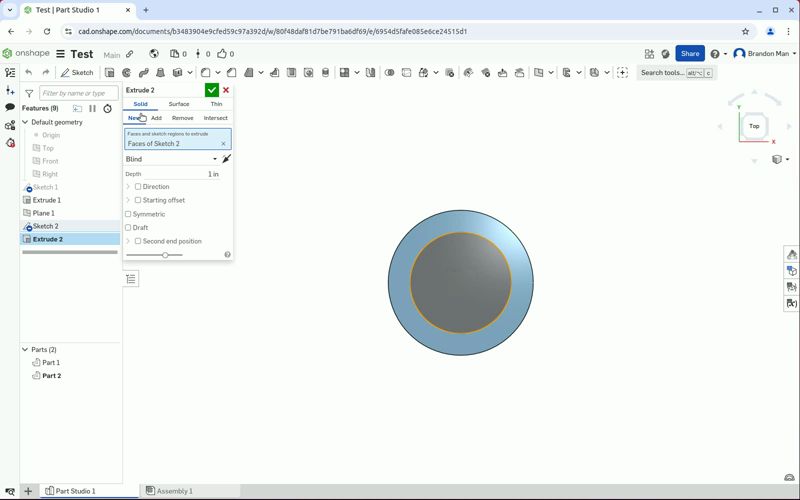
mouse_move(137, 120)
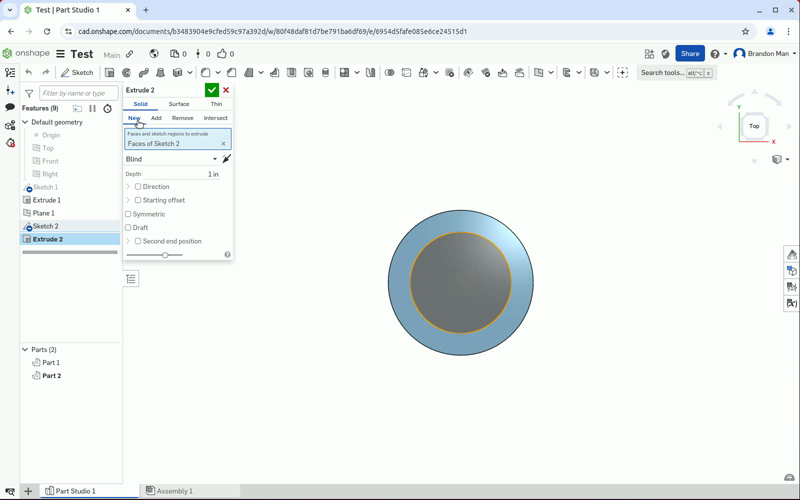
click(137, 120)
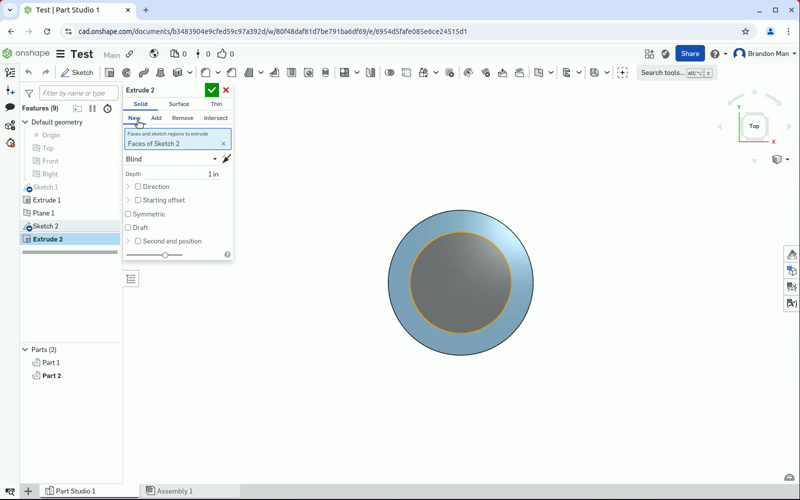
key(tab, 4)
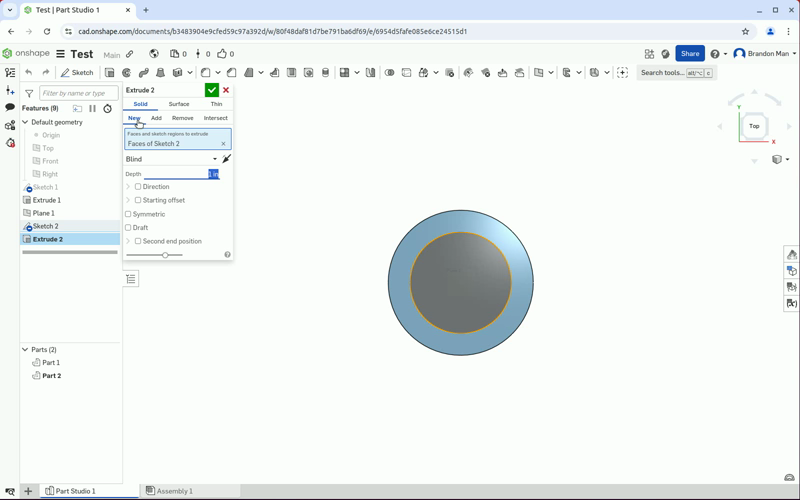
text(11.554)
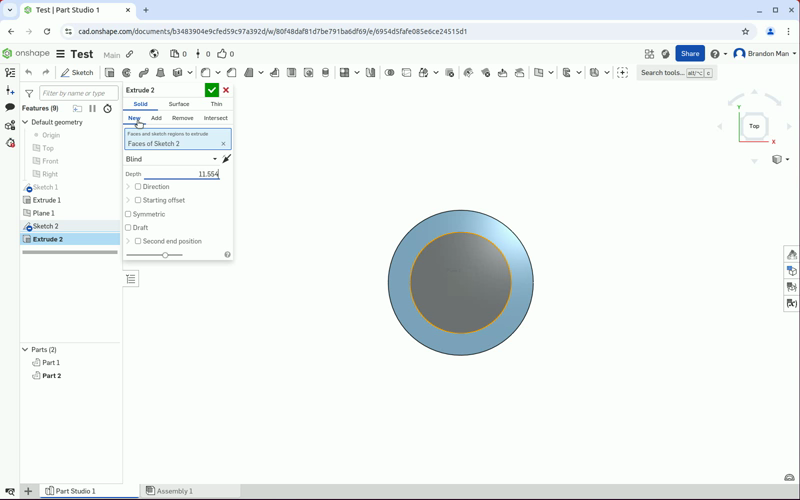
key(enter)
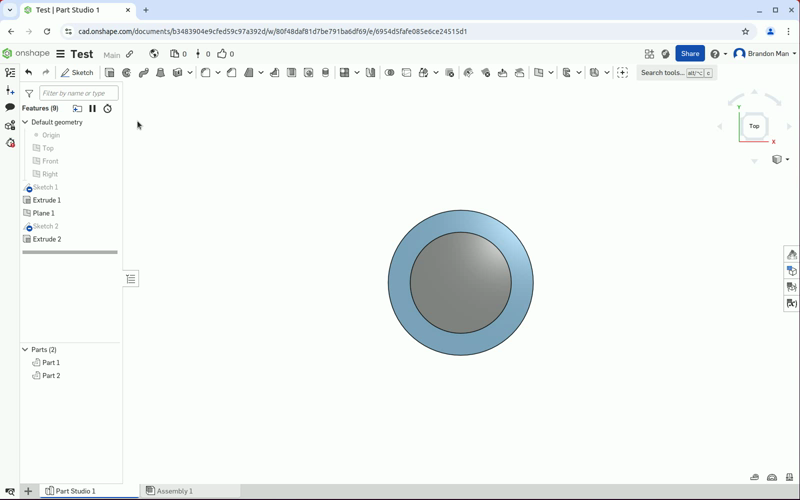
key(shift+h)
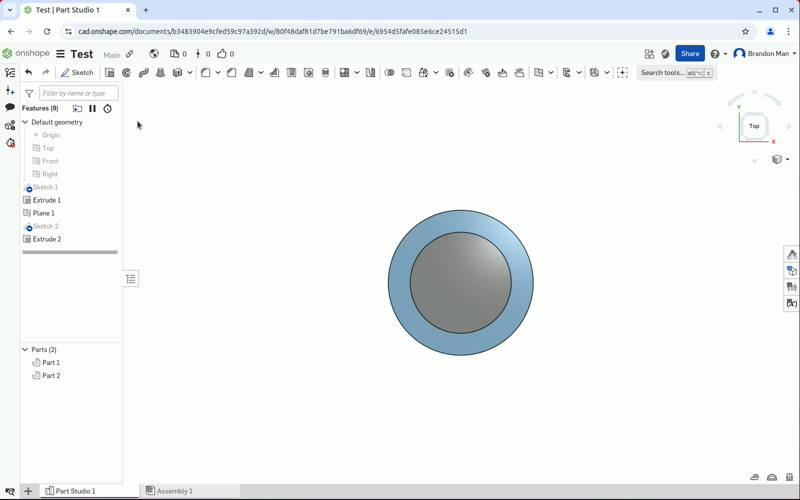
key(shift+h)
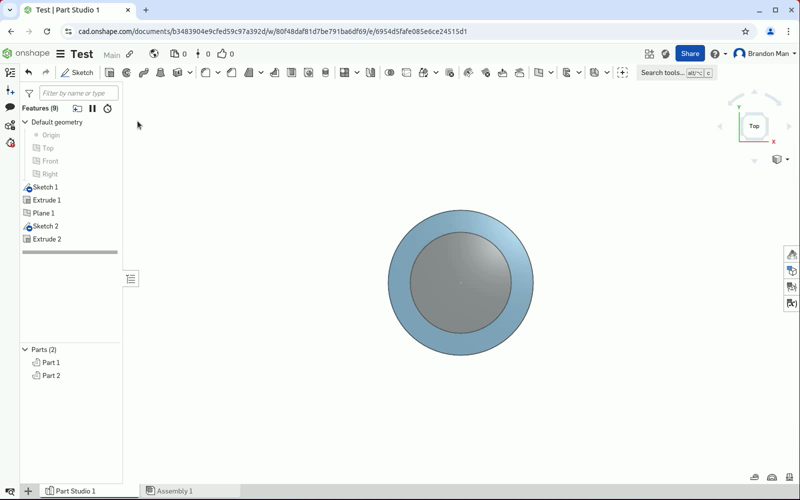
key(shift+7)
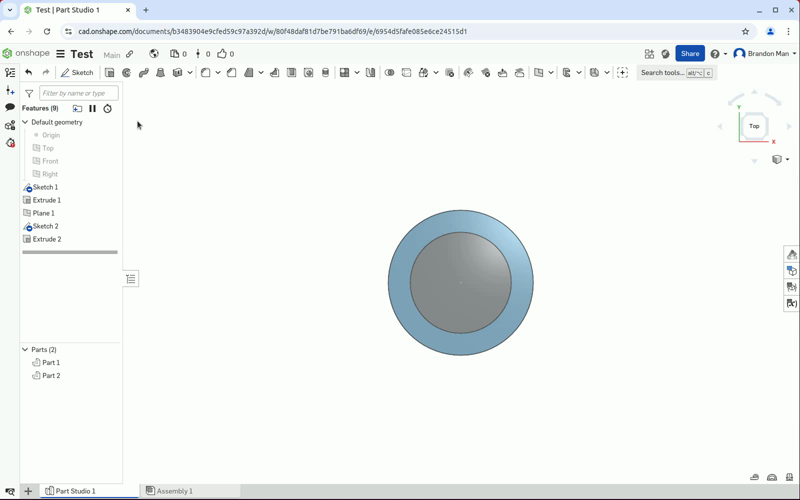
key(up, 3)
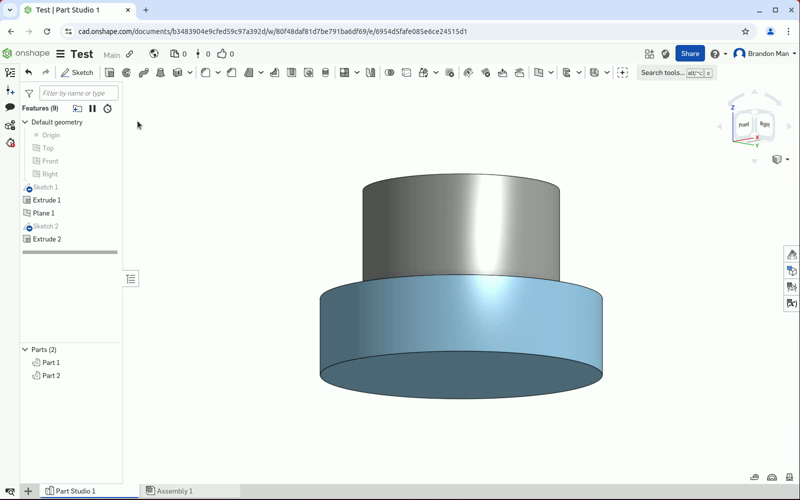
key(left, 3)
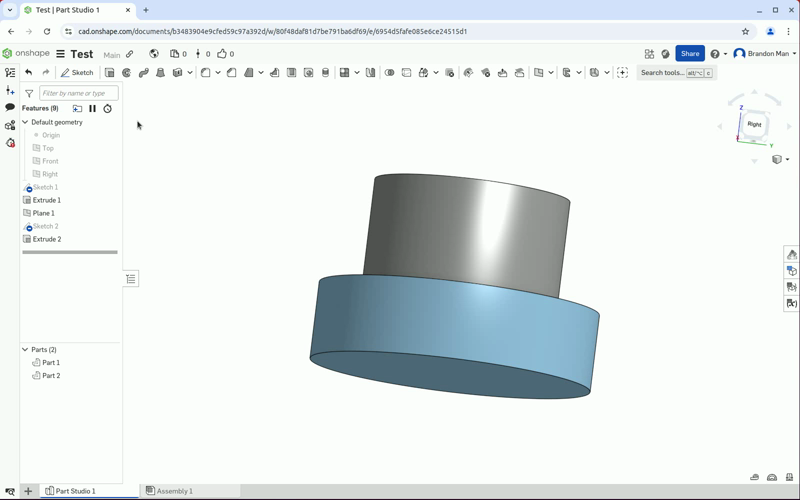
key(right, 3)
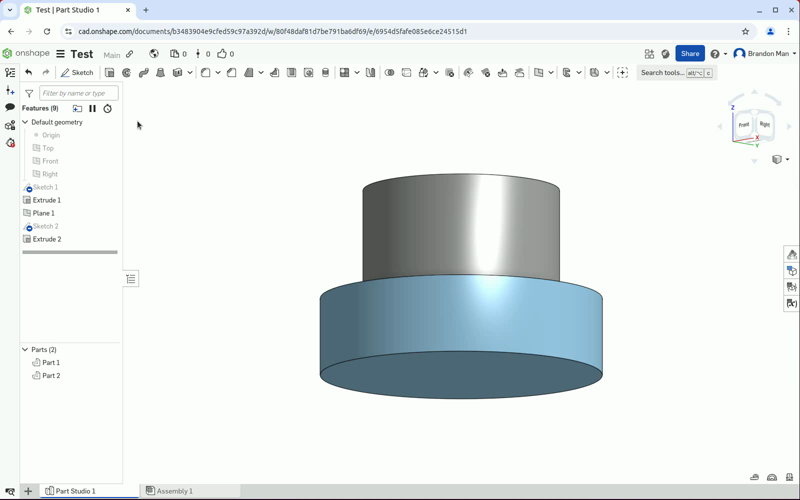
key(down, 3)
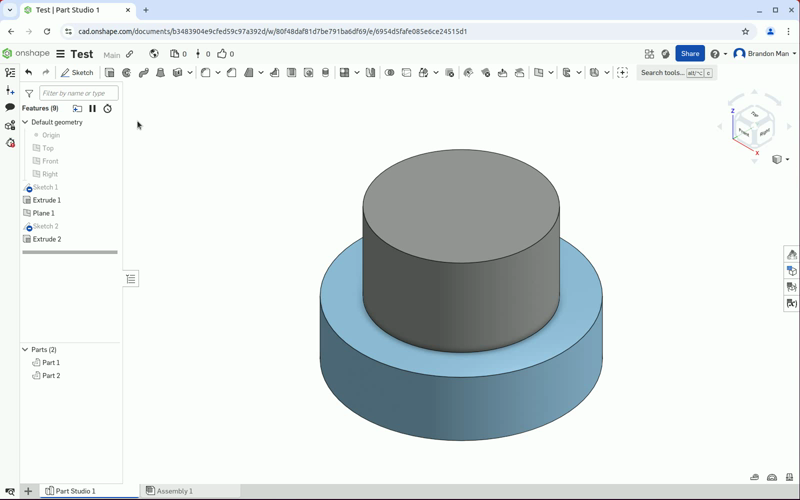
mouse_move(73, 189)
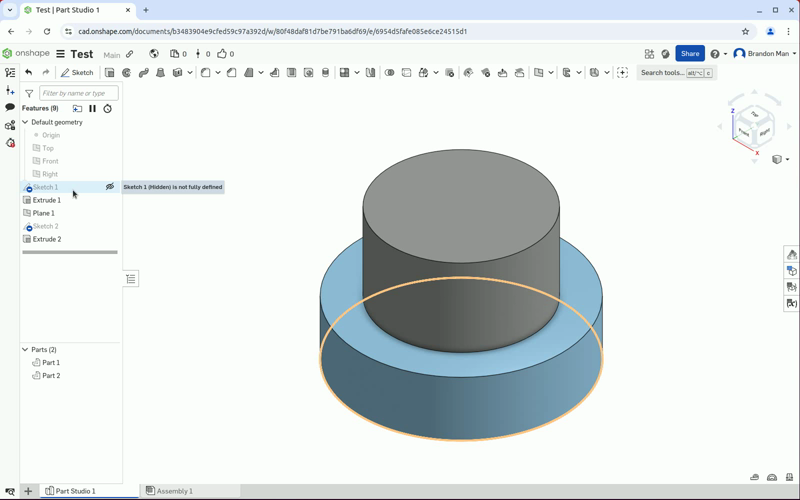
click(73, 189)